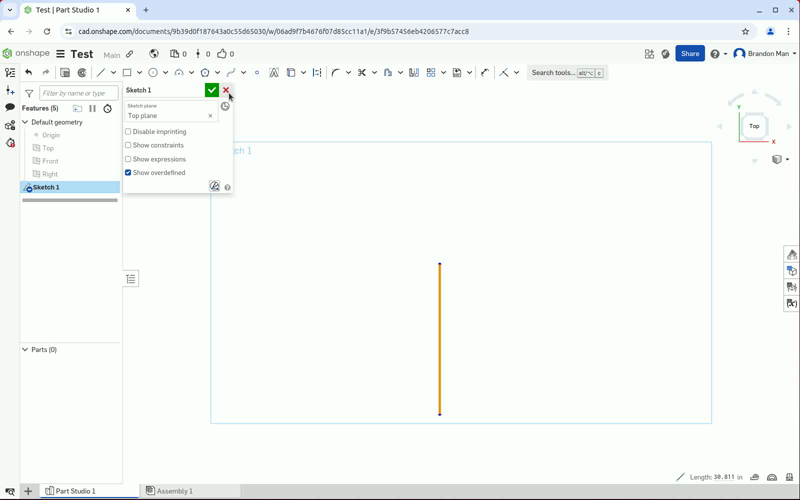
key(shift+h)
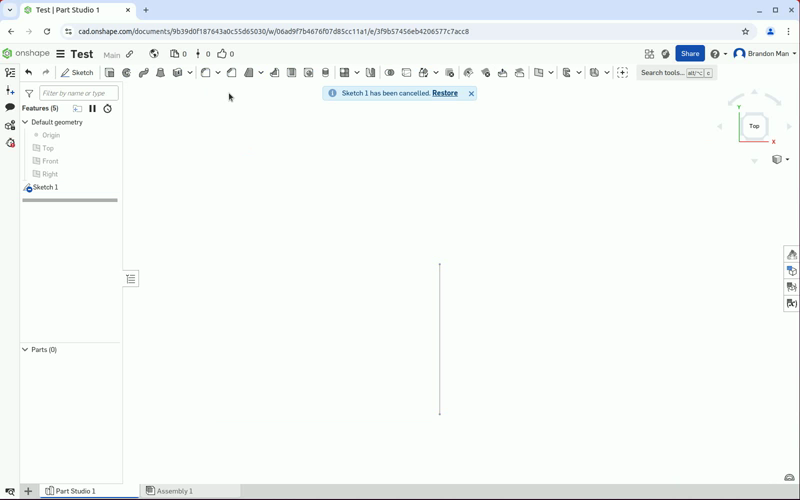
key(shift+s)
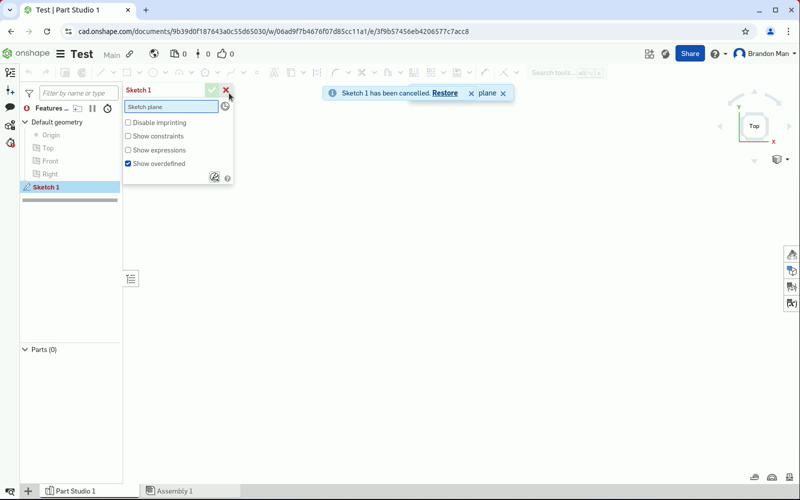
mouse_move(73, 150)
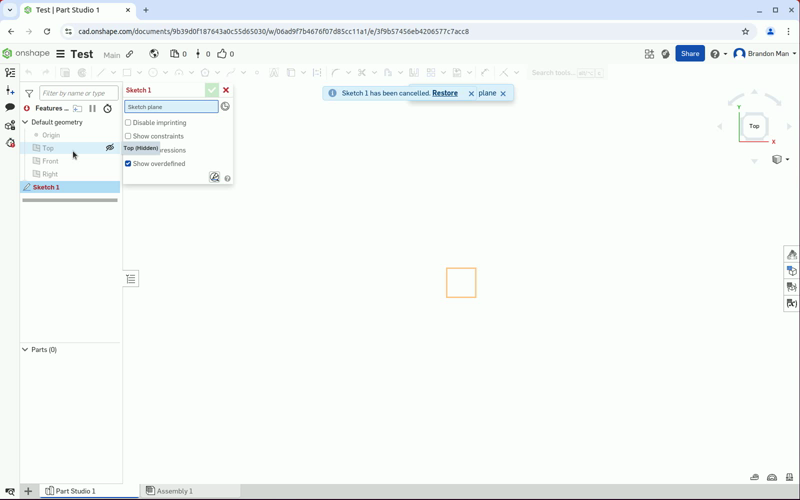
click(73, 150)
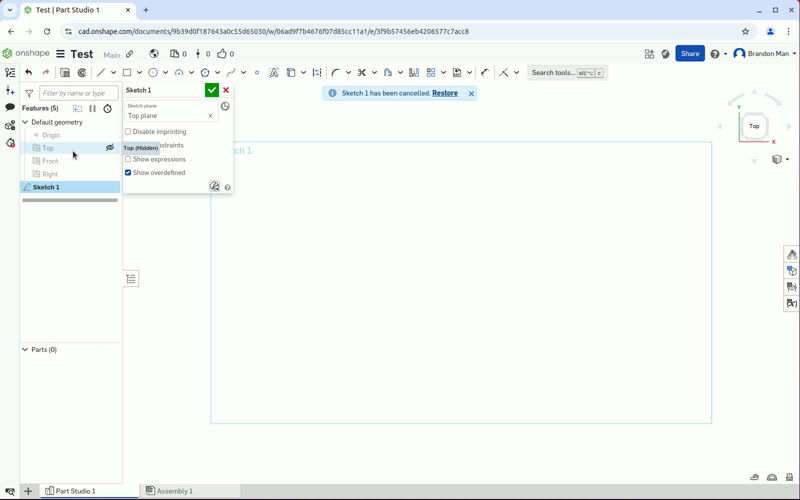
mouse_move(73, 352)
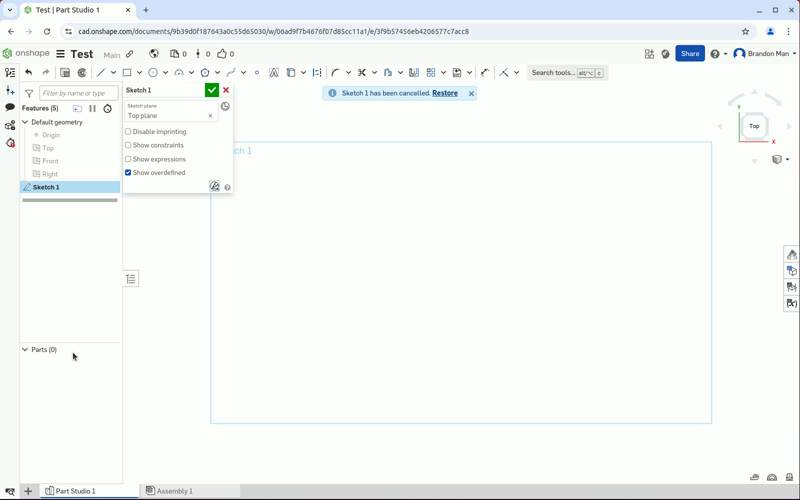
key(y)
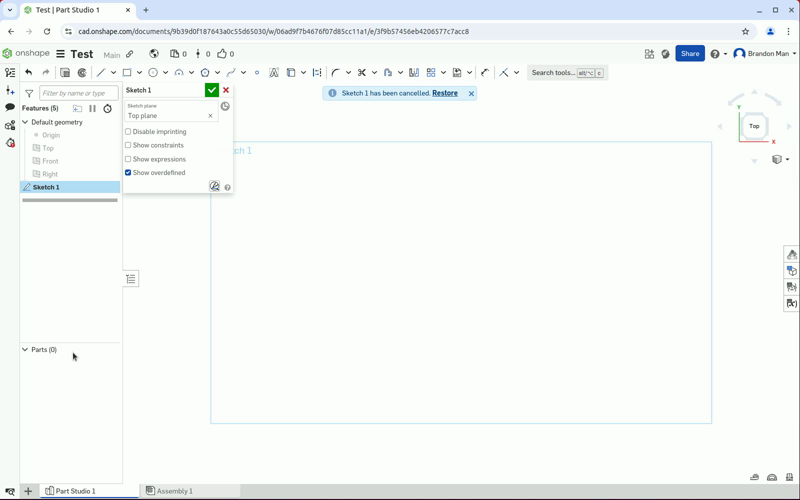
key(c)
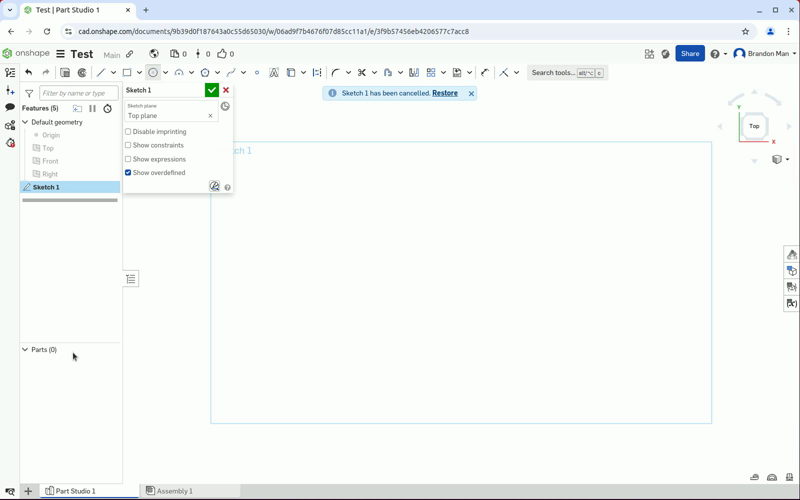
key_down(shift)
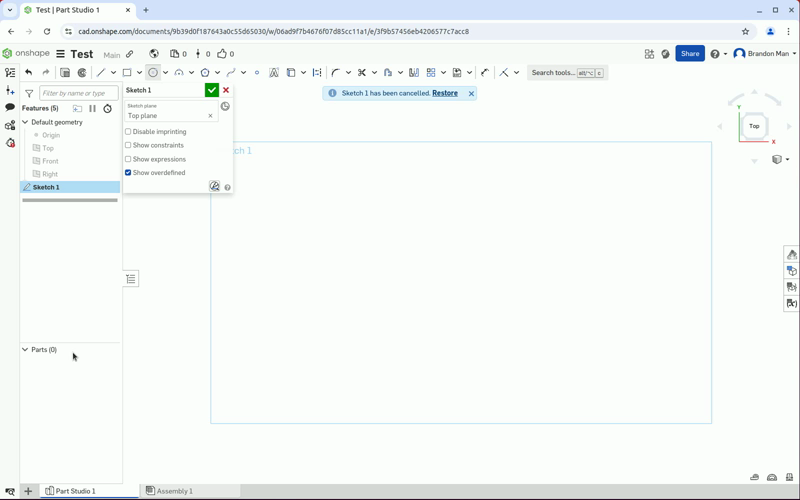
mouse_move(460, 282)
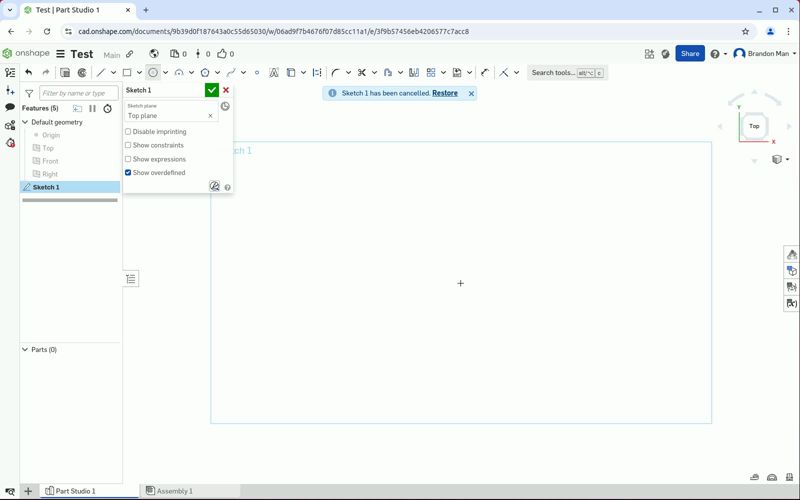
click(460, 282)
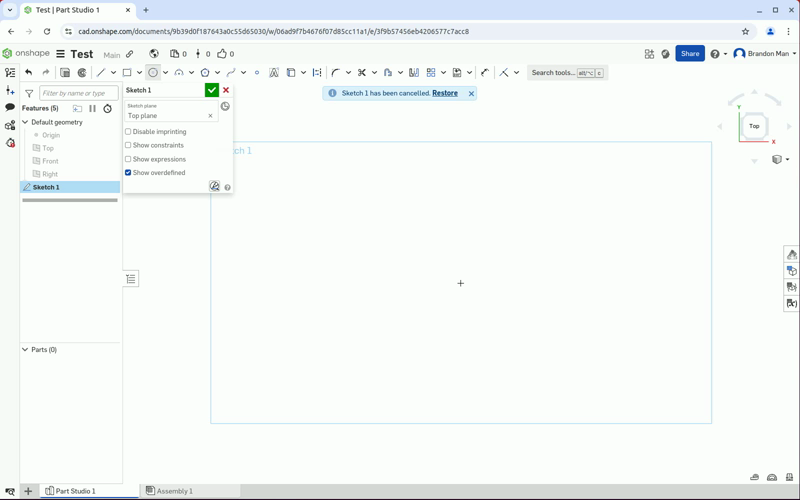
key_up(shift)
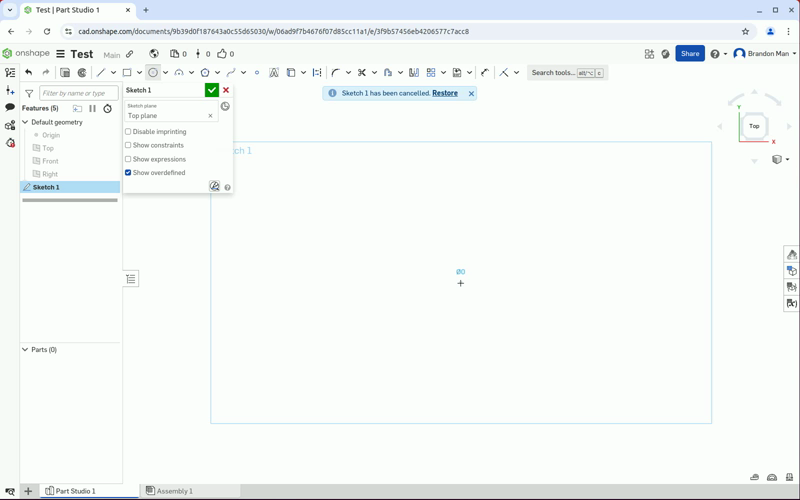
mouse_move(541, 282)
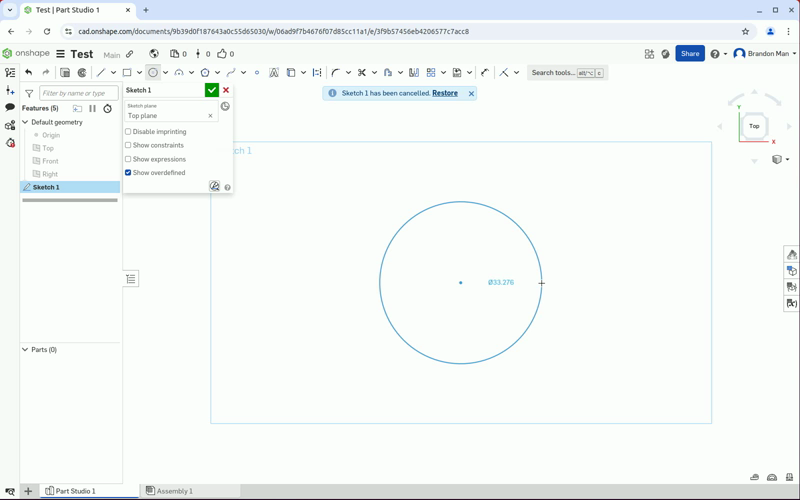
click(541, 282)
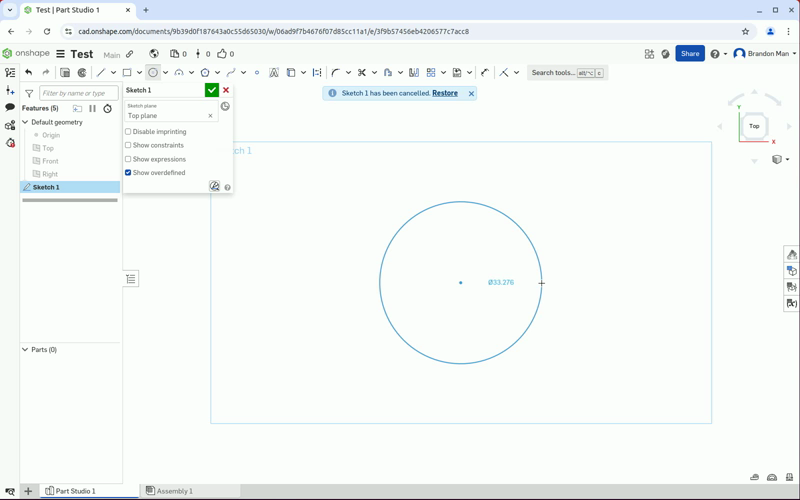
key(esc)
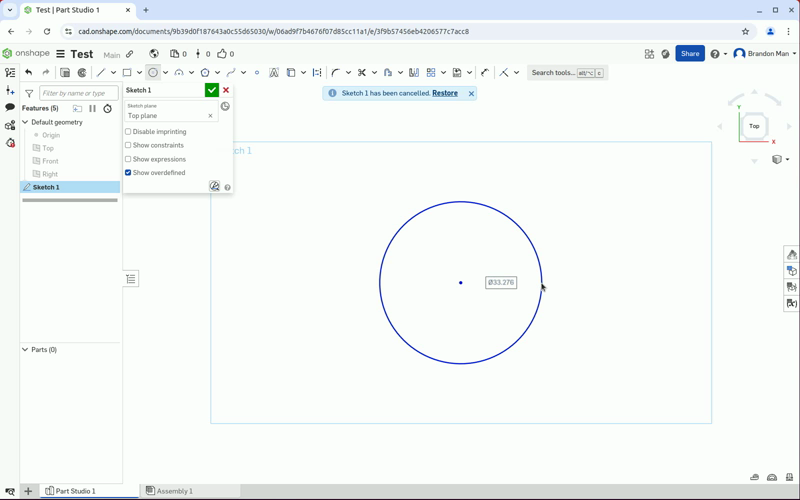
key(c)
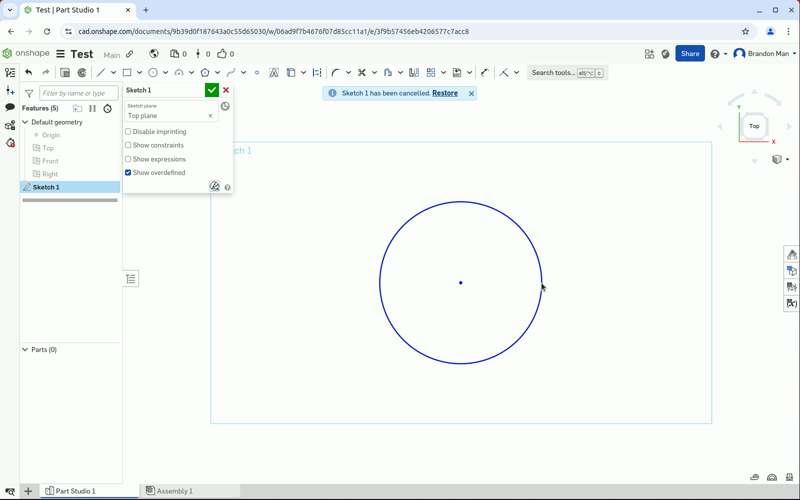
key_down(shift)
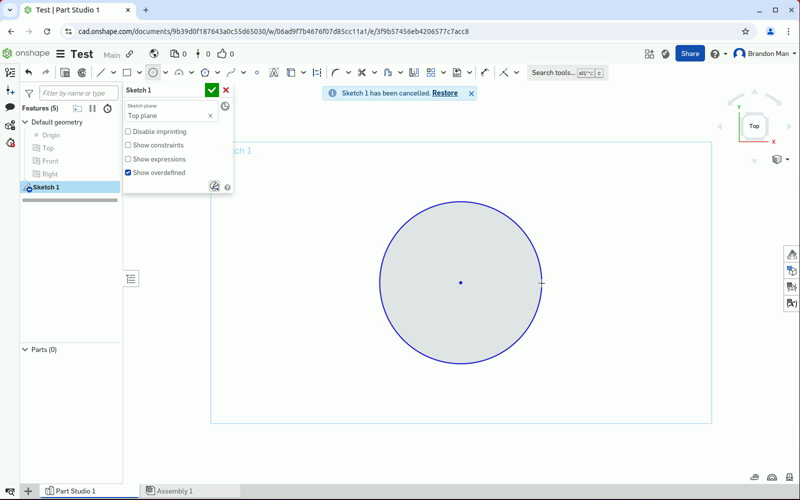
mouse_move(460, 282)
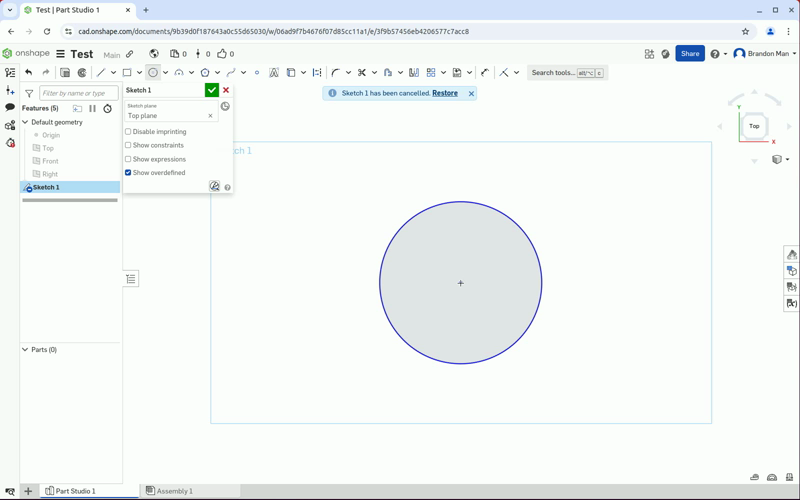
click(460, 282)
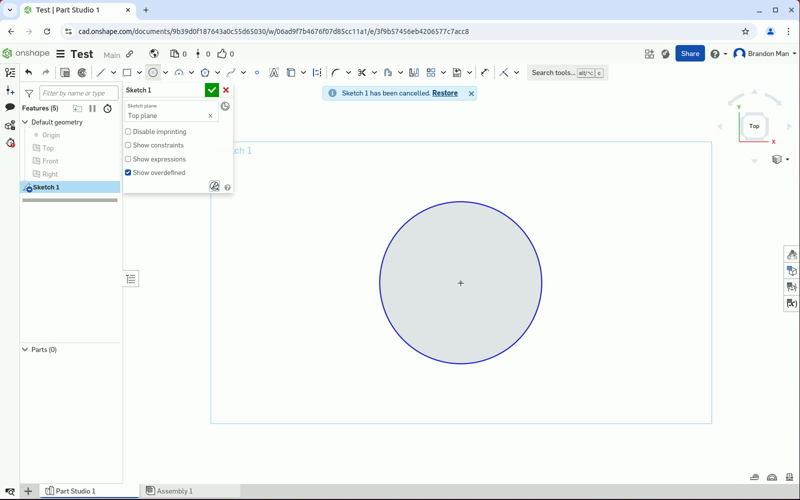
key_up(shift)
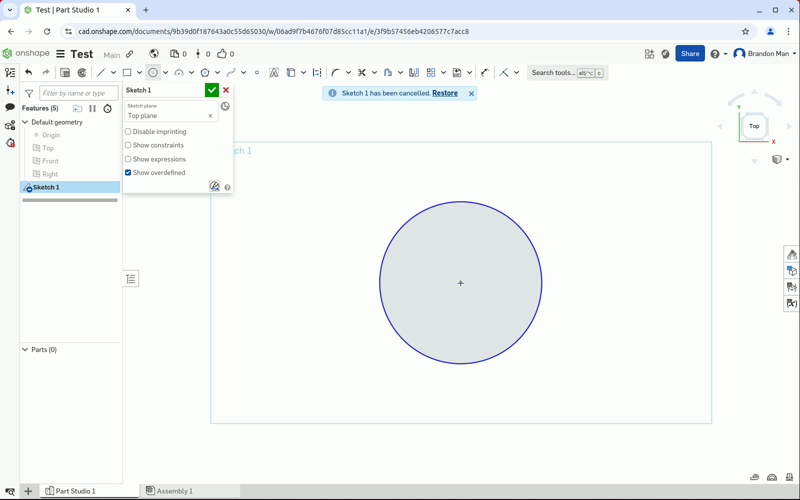
mouse_move(514, 282)
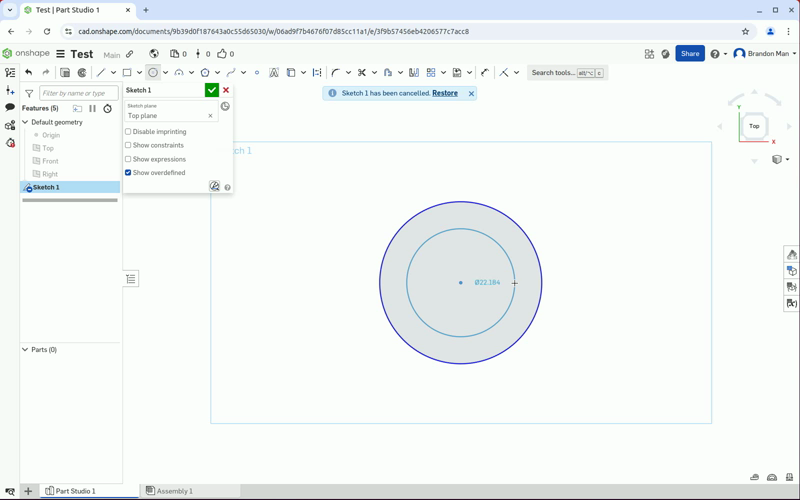
click(514, 282)
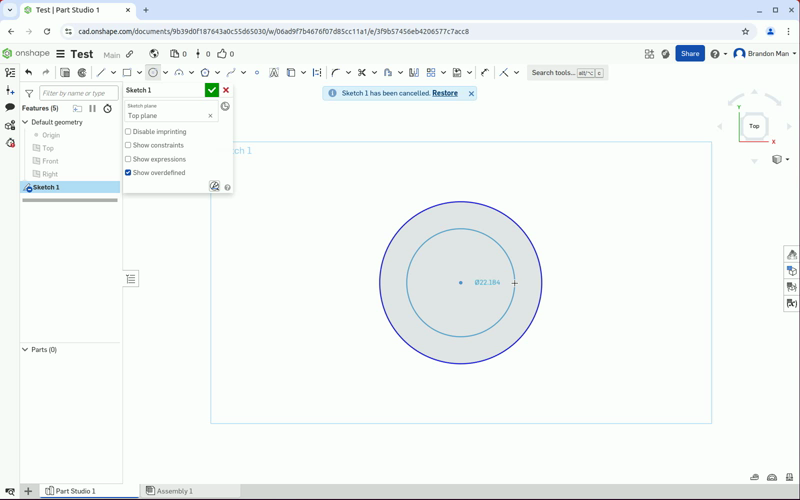
key(esc)
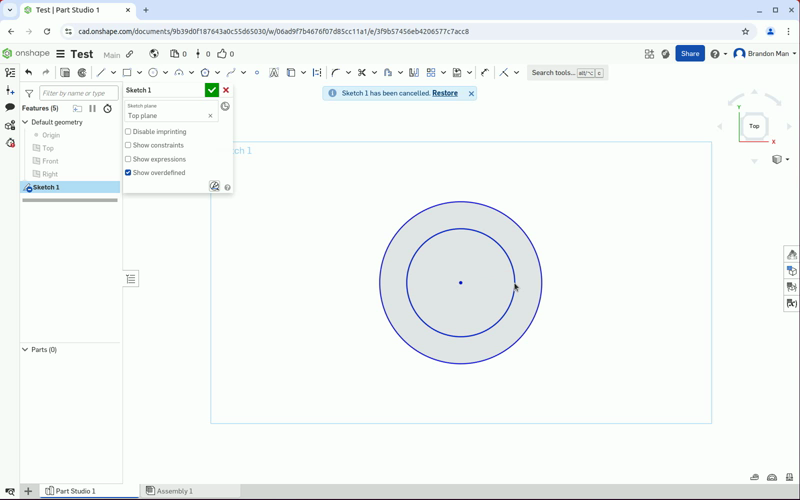
mouse_move(498, 223)
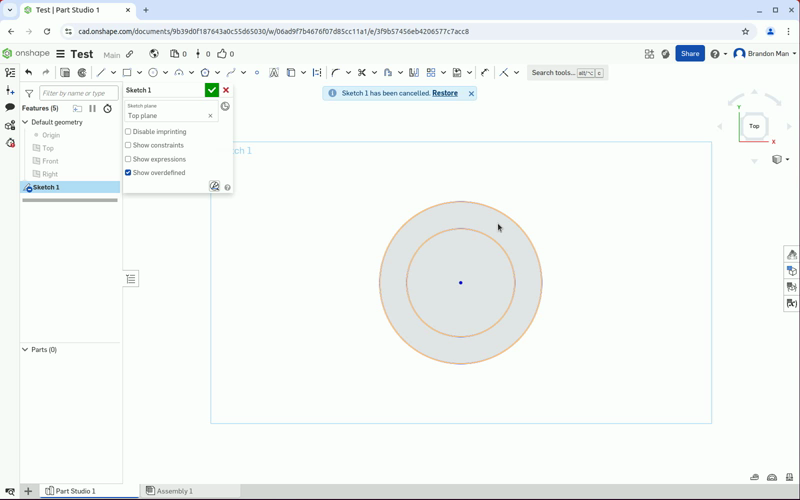
click(498, 223)
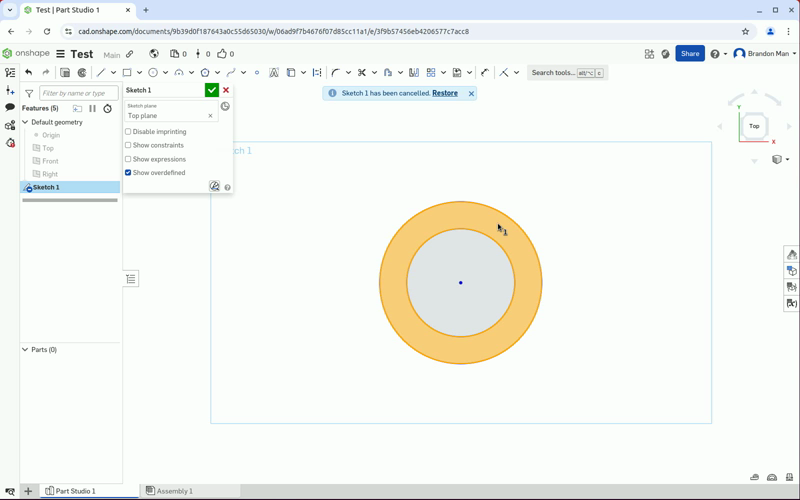
mouse_move(73, 352)
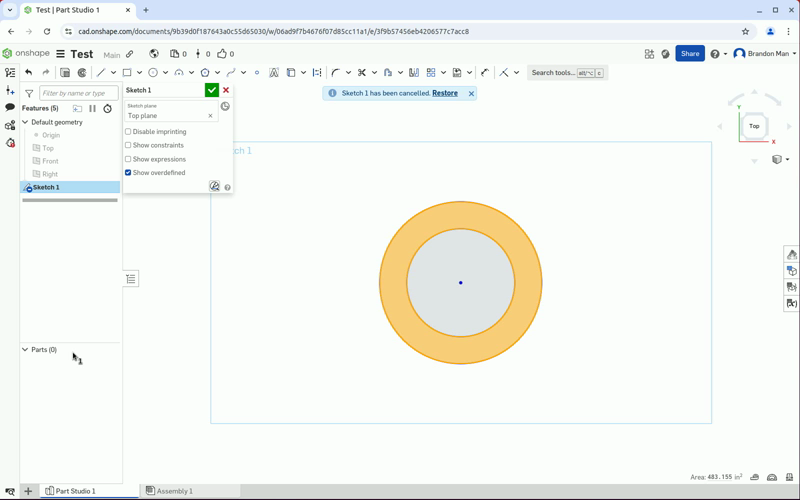
key(shift+y)
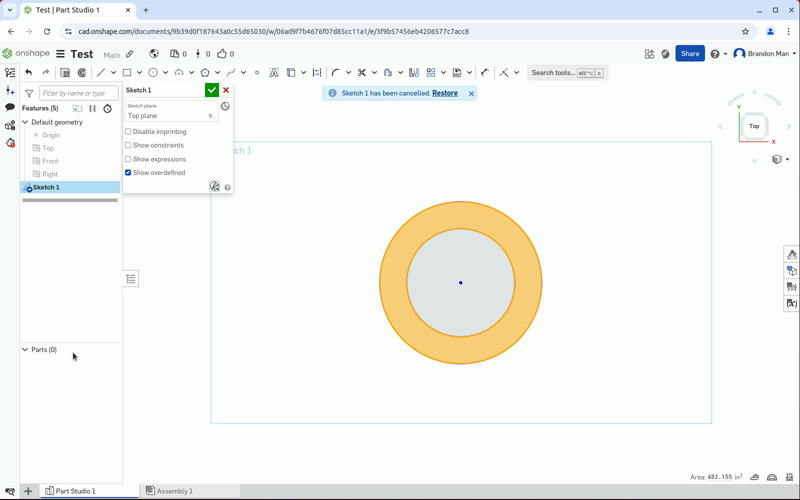
key(shift+e)
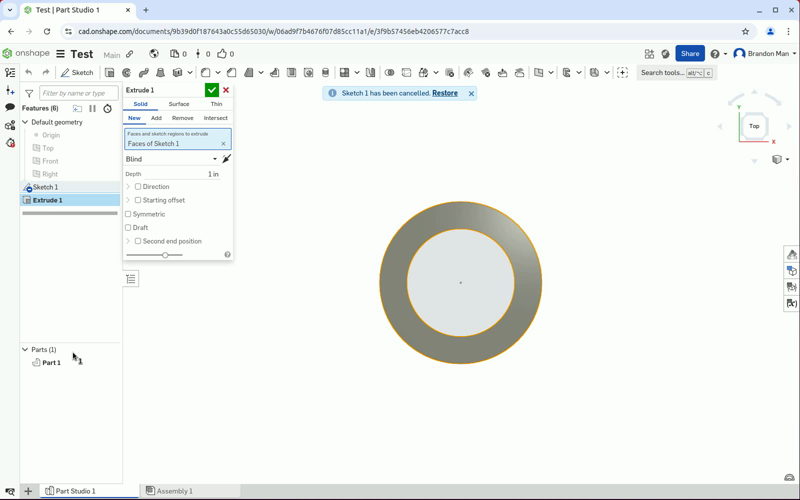
mouse_move(143, 106)
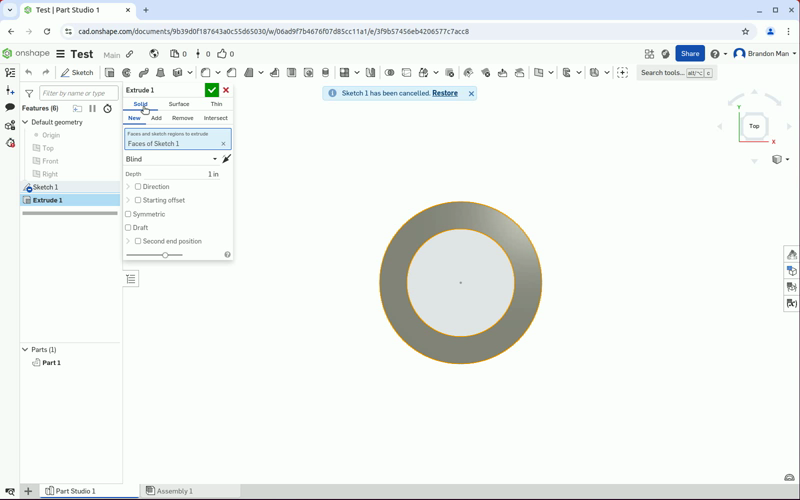
click(143, 106)
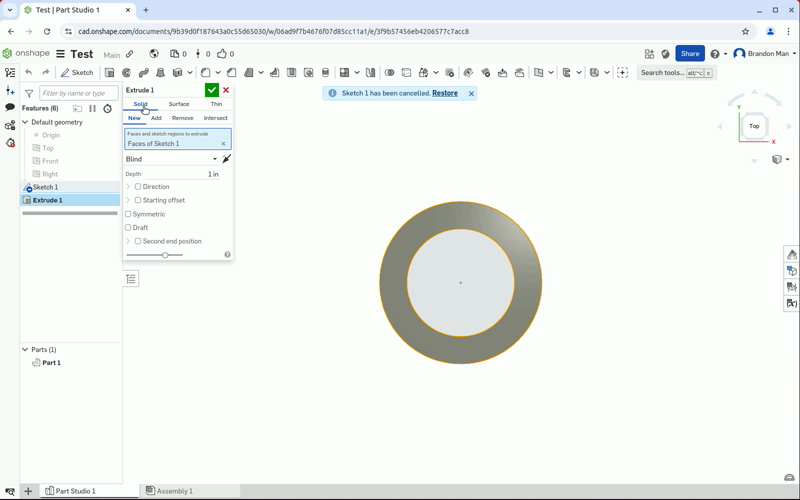
mouse_move(137, 120)
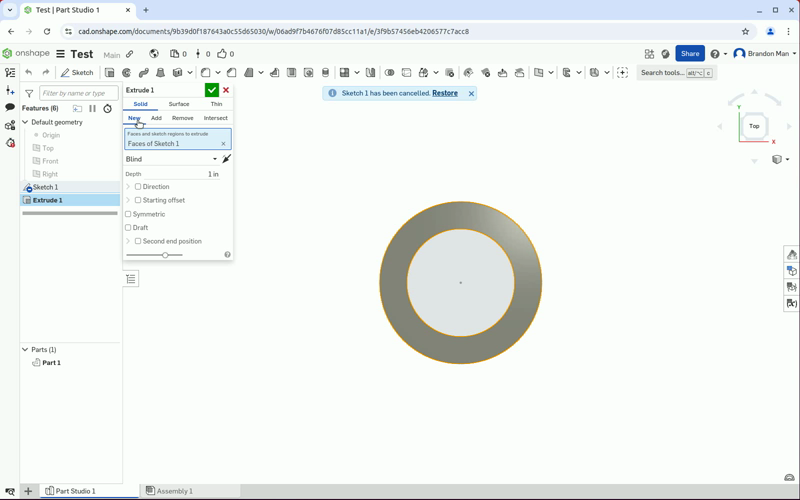
click(137, 120)
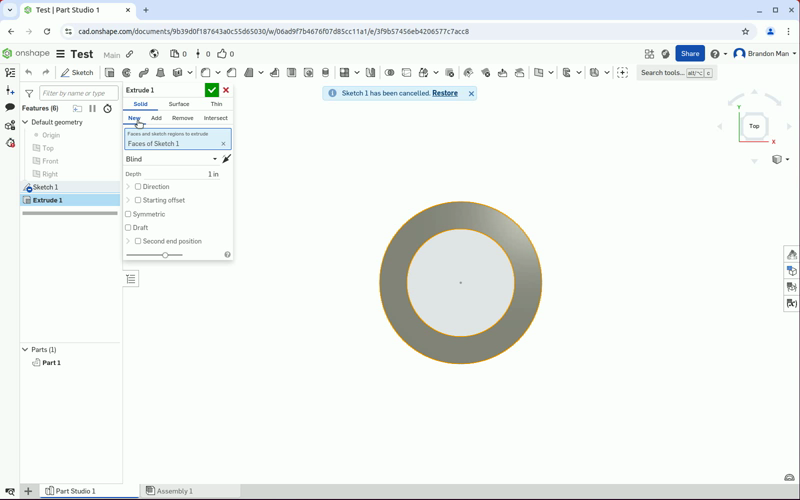
key(tab, 4)
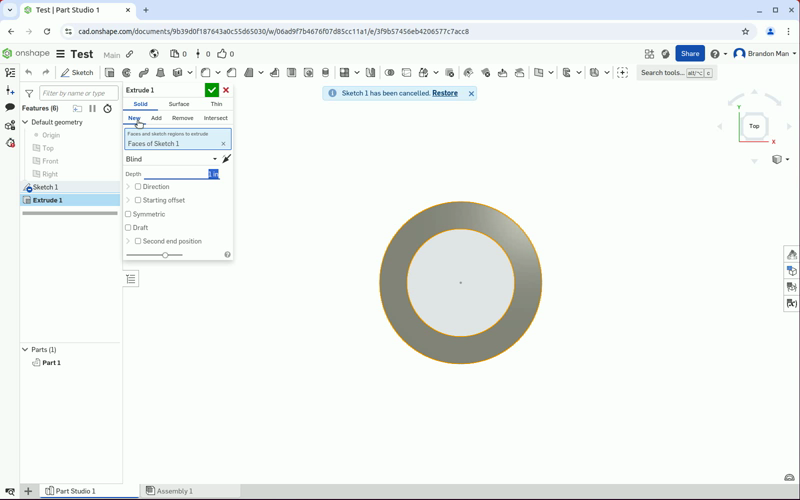
text(6.499)
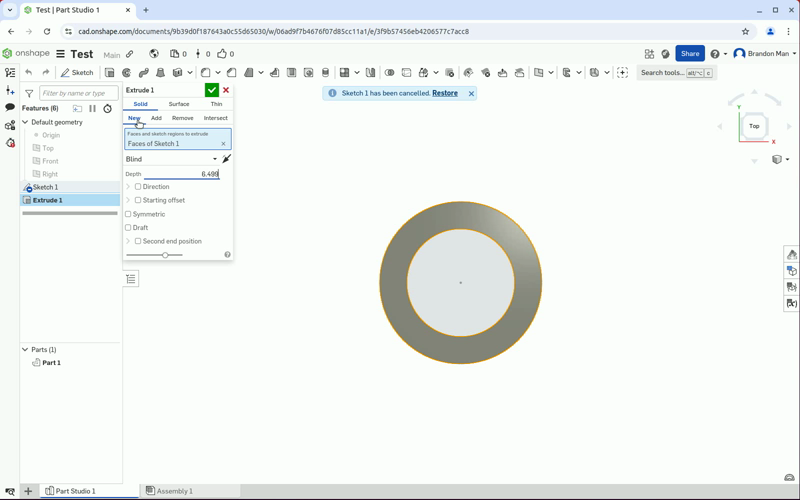
key(enter)
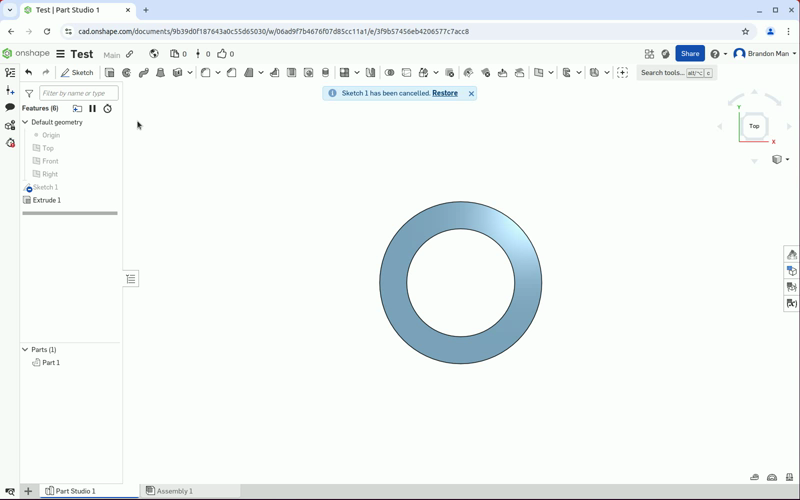
key(shift+h)
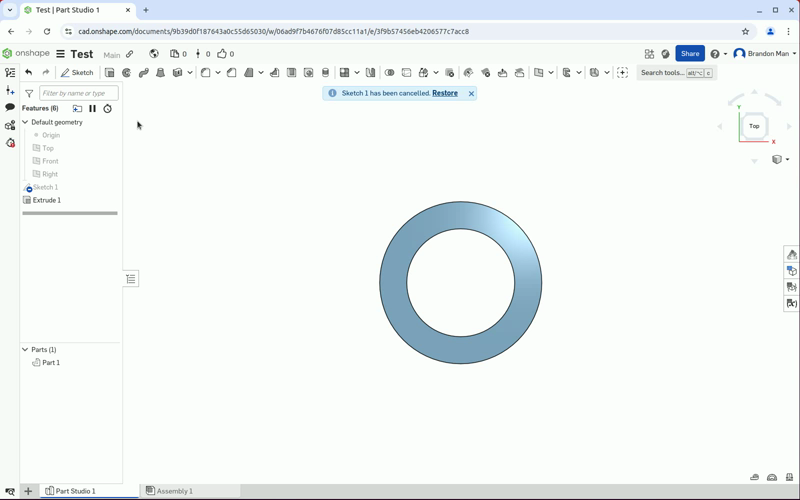
key(shift+h)
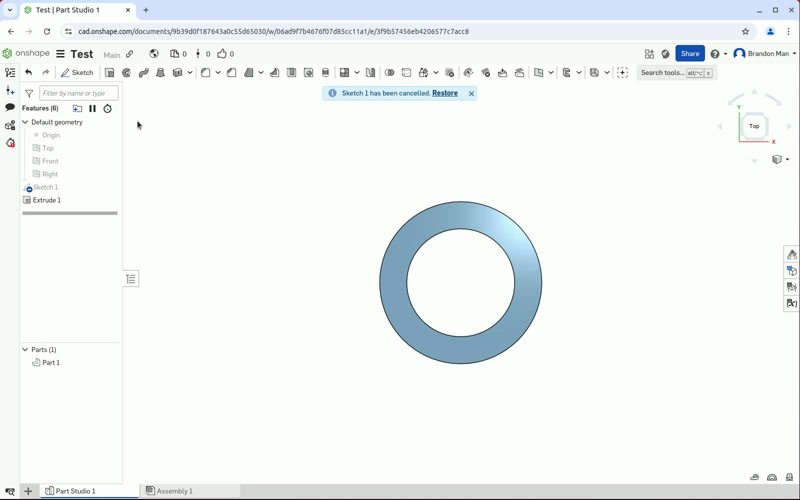
mouse_move(73, 189)
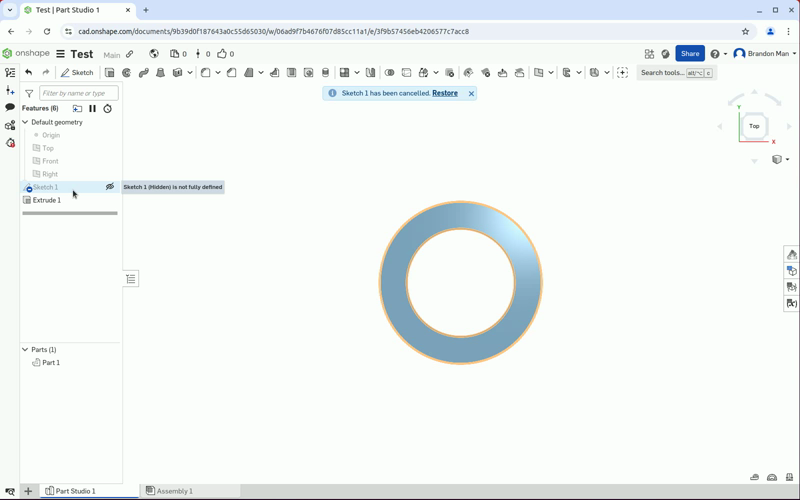
click(73, 189)
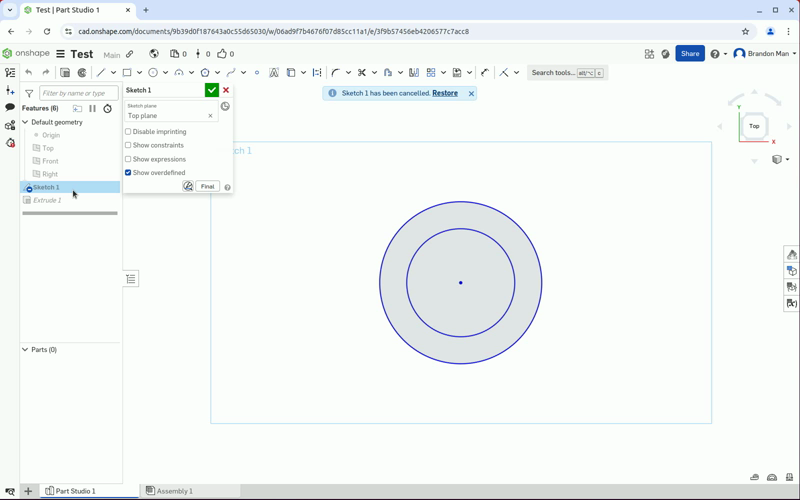
mouse_move(229, 92)
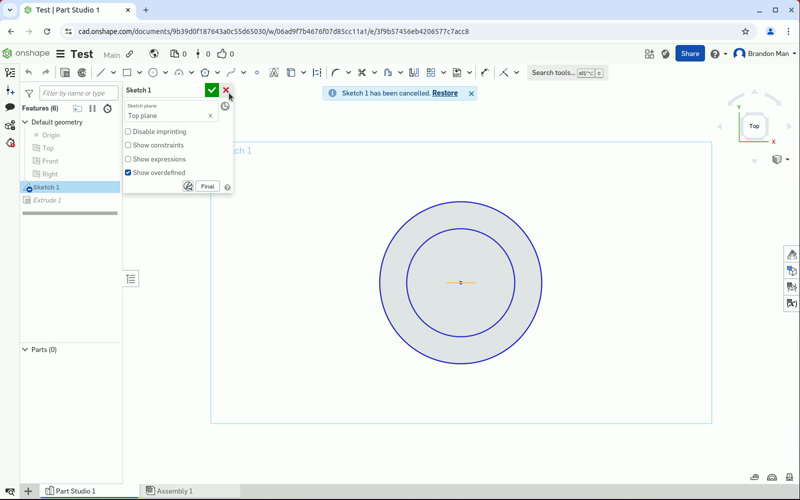
click(229, 92)
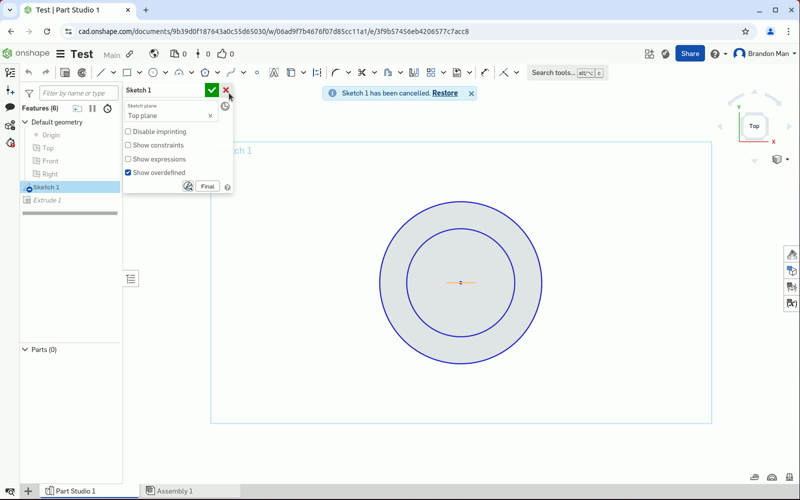
key(shift+s)
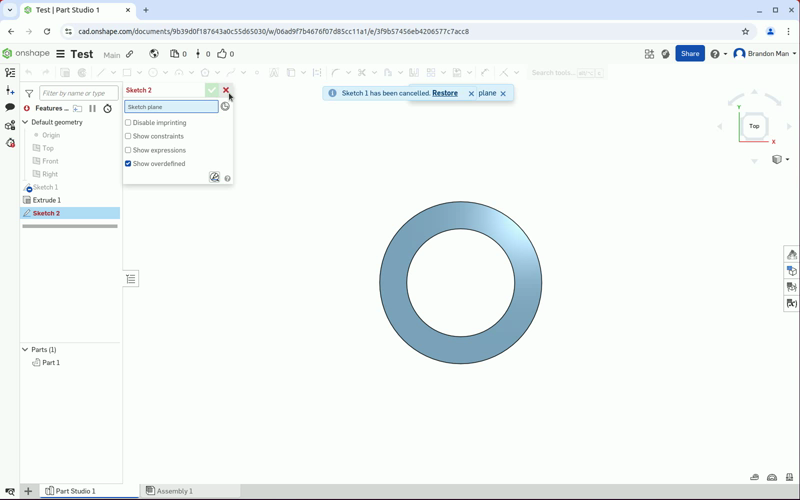
mouse_move(73, 150)
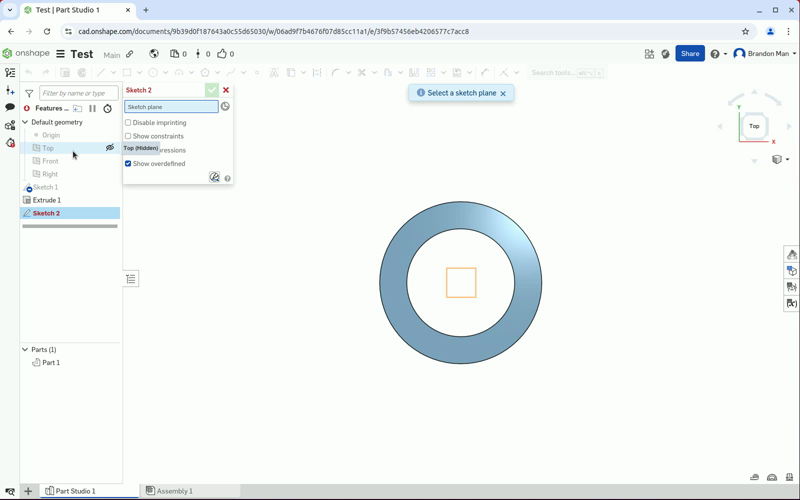
click(73, 150)
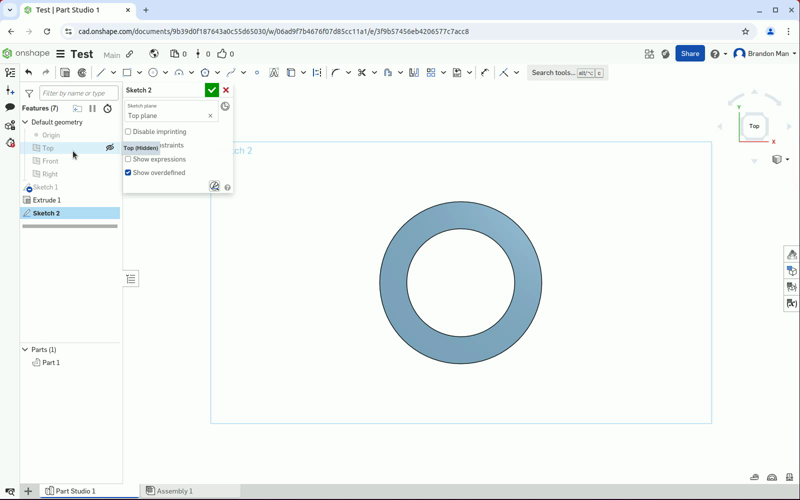
mouse_move(73, 352)
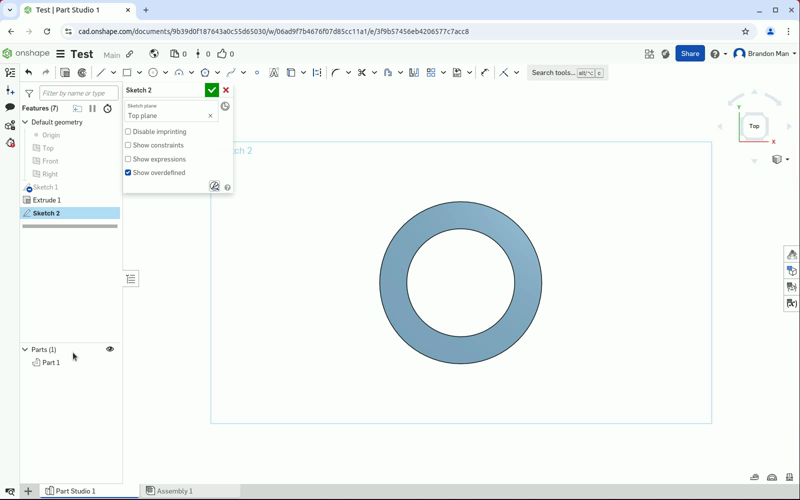
key(y)
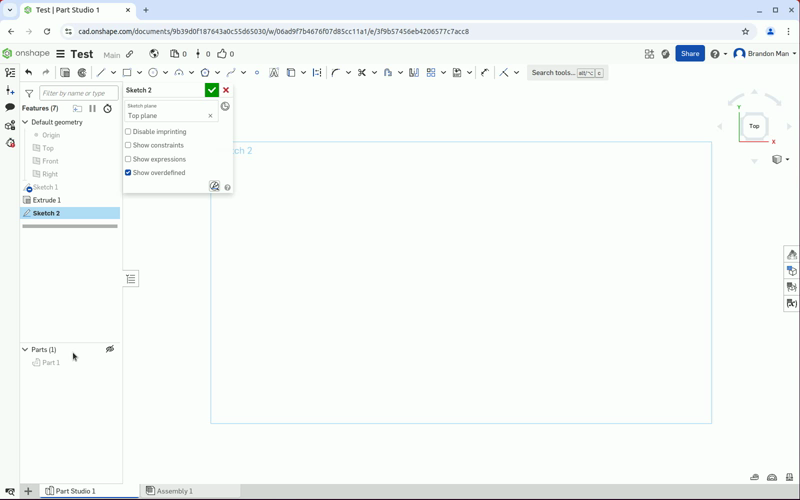
key(c)
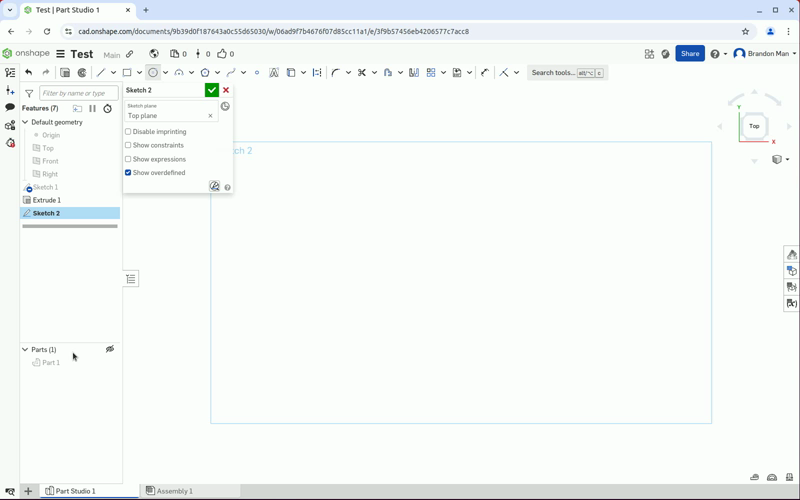
key_down(shift)
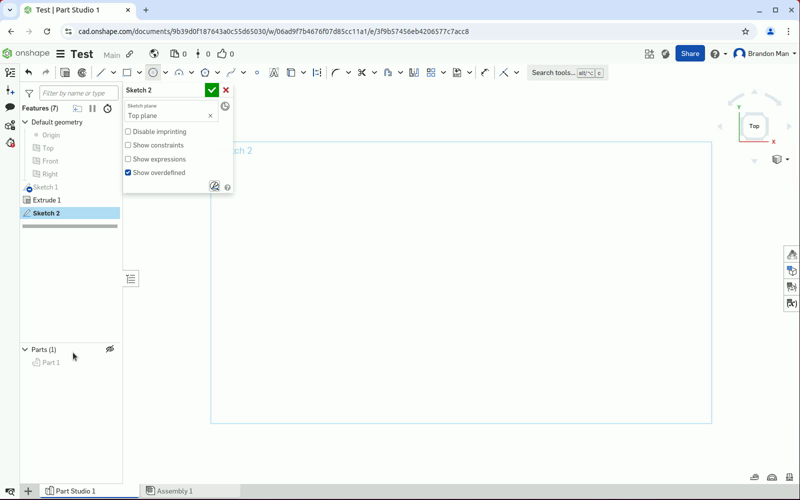
mouse_move(461, 282)
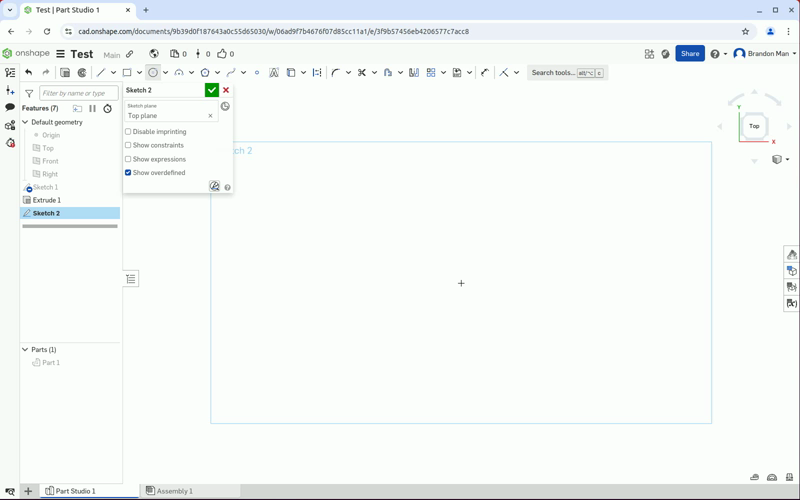
click(461, 282)
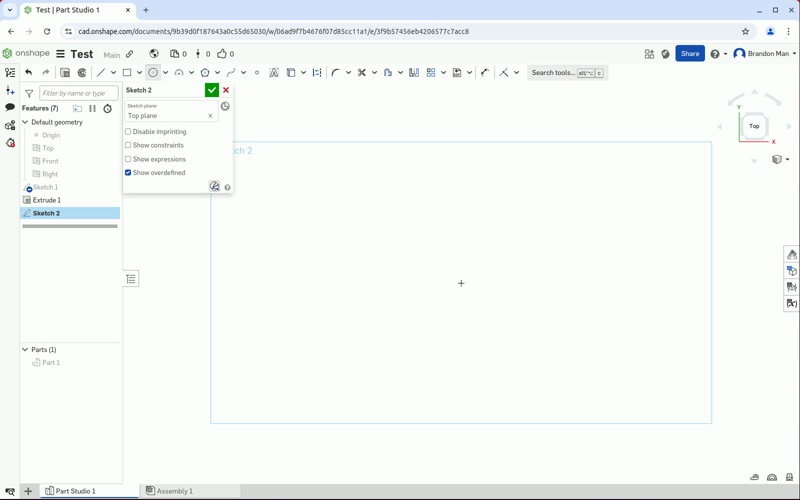
key_up(shift)
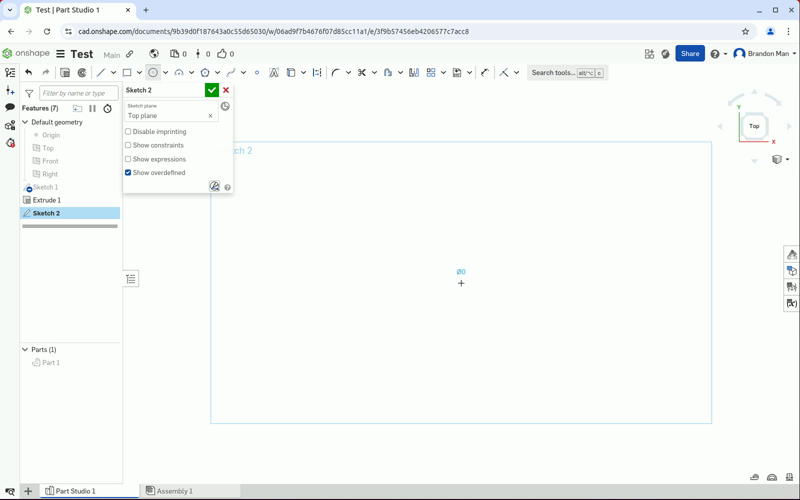
mouse_move(574, 282)
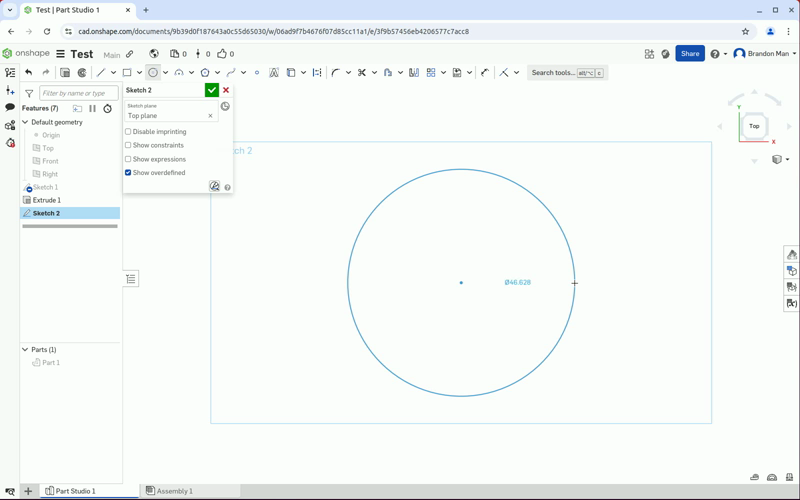
click(574, 282)
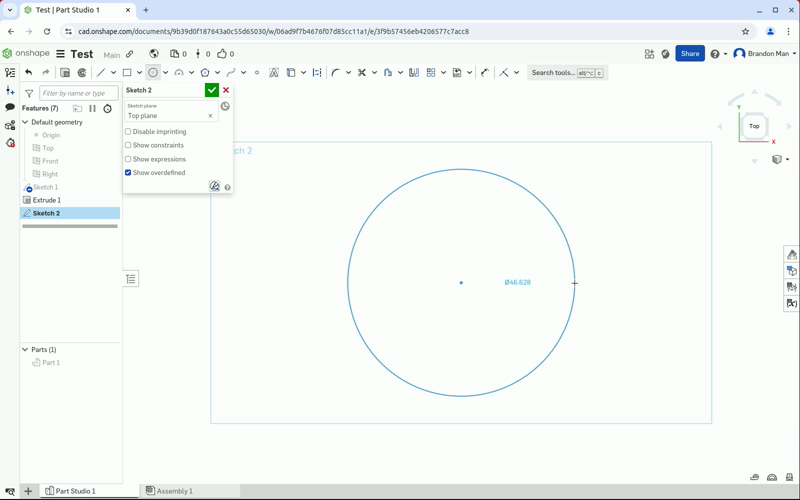
key(esc)
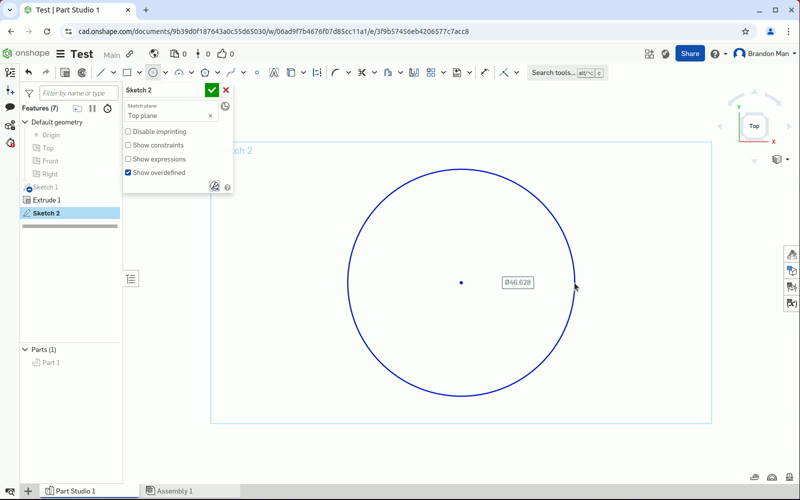
key(c)
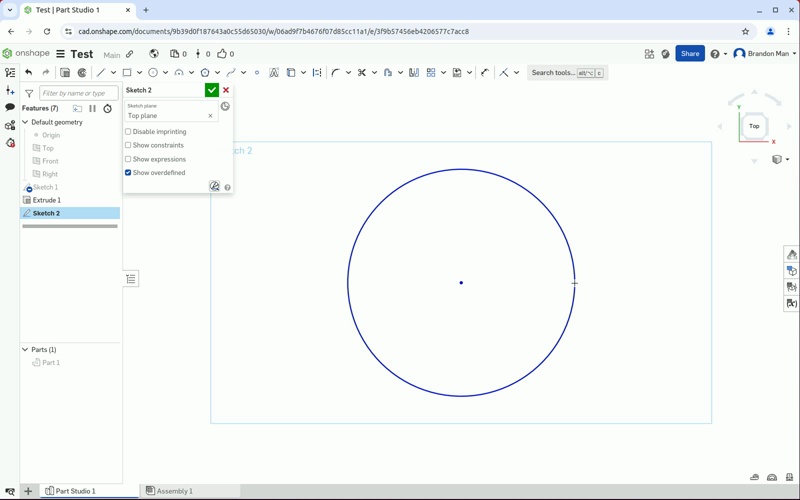
key_down(shift)
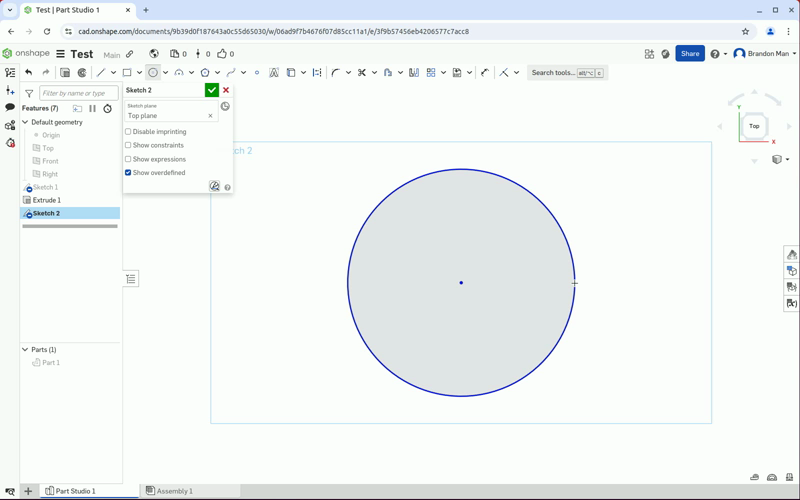
mouse_move(461, 282)
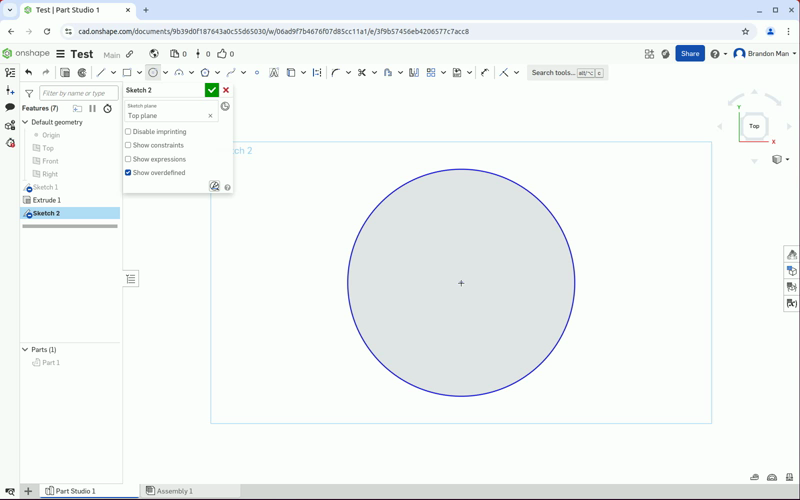
click(461, 282)
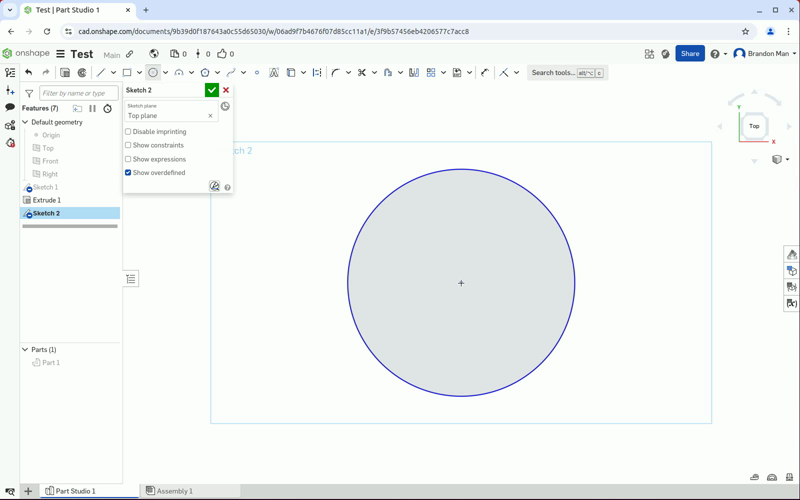
key_up(shift)
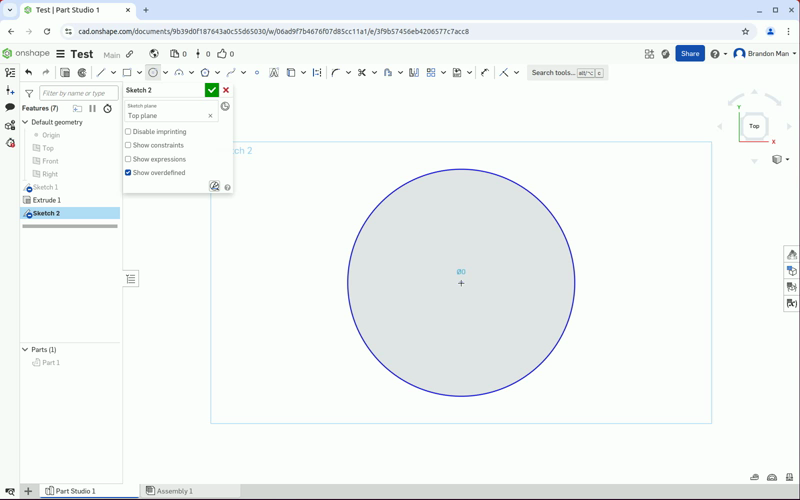
mouse_move(541, 282)
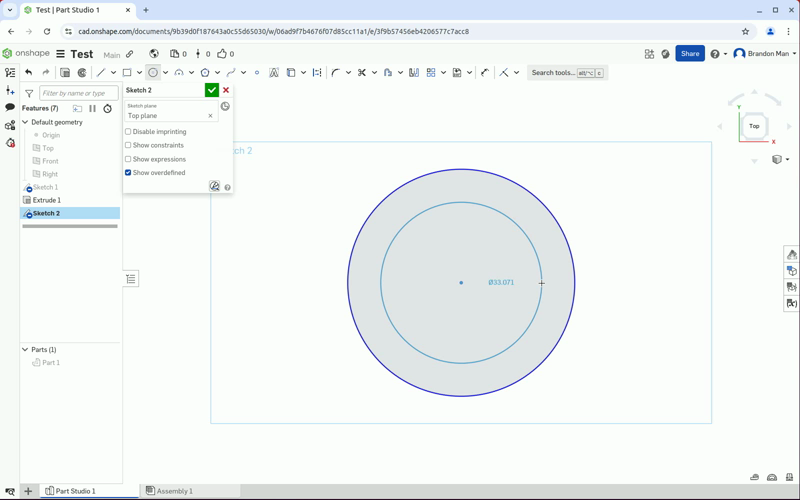
click(541, 282)
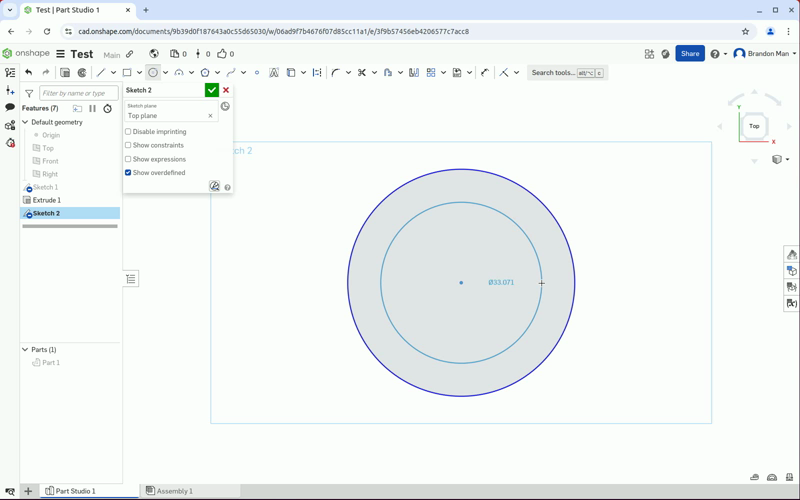
key(esc)
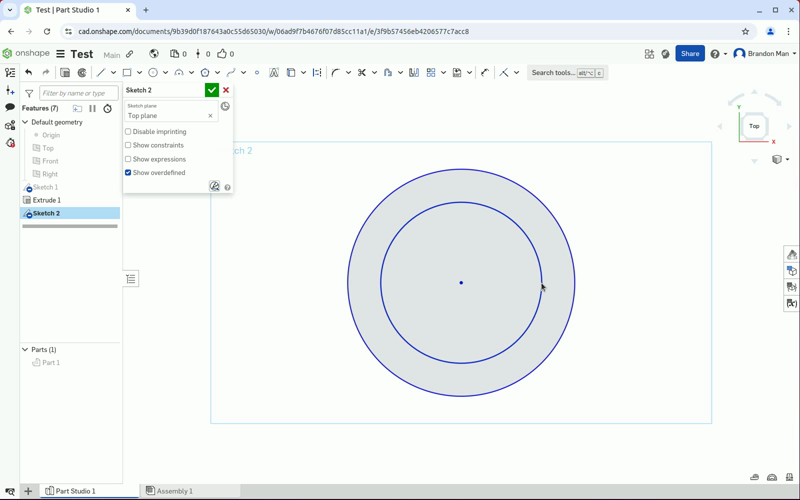
mouse_move(405, 363)
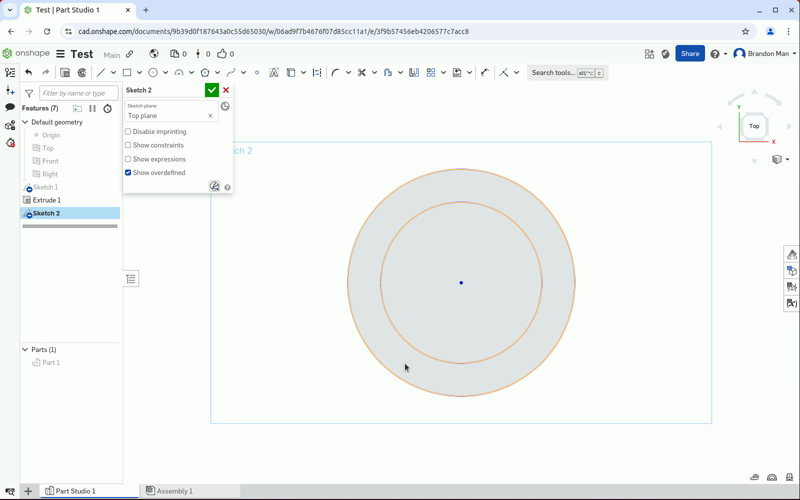
click(405, 363)
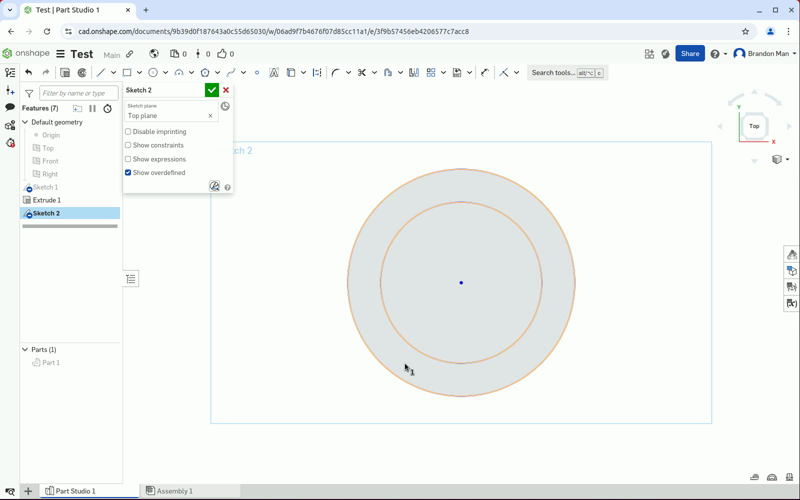
mouse_move(73, 352)
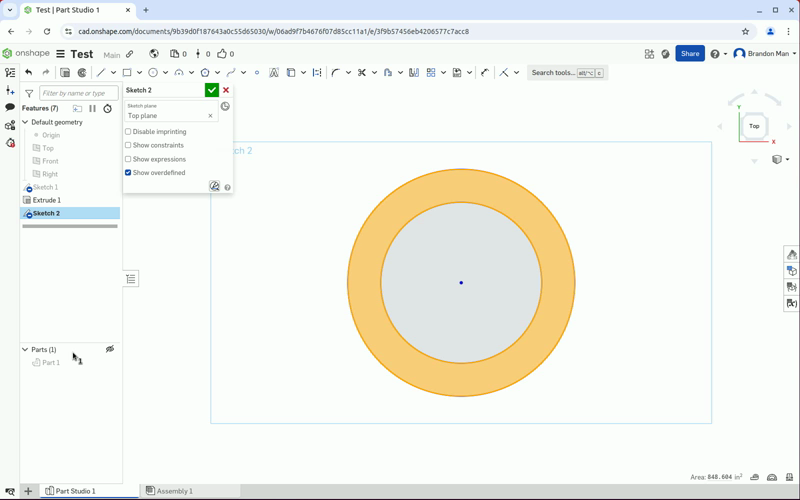
key(shift+y)
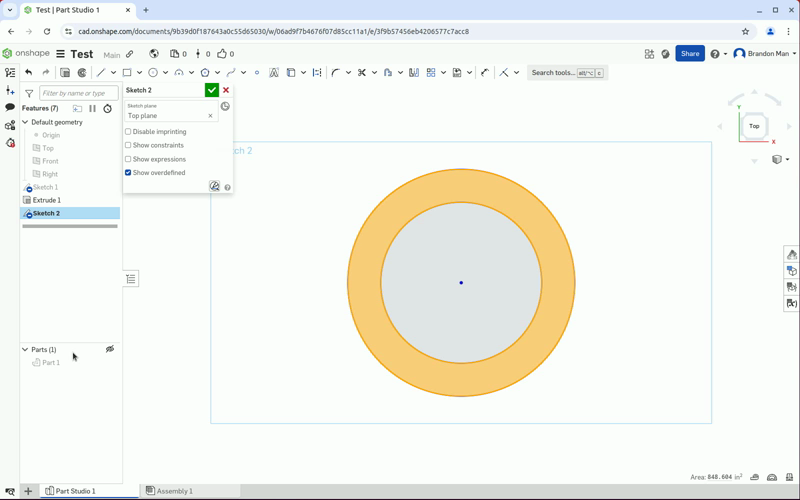
key(shift+e)
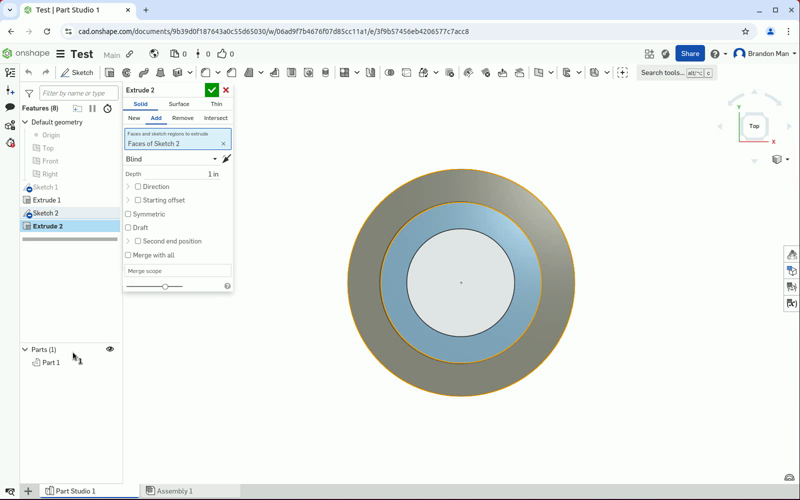
mouse_move(143, 106)
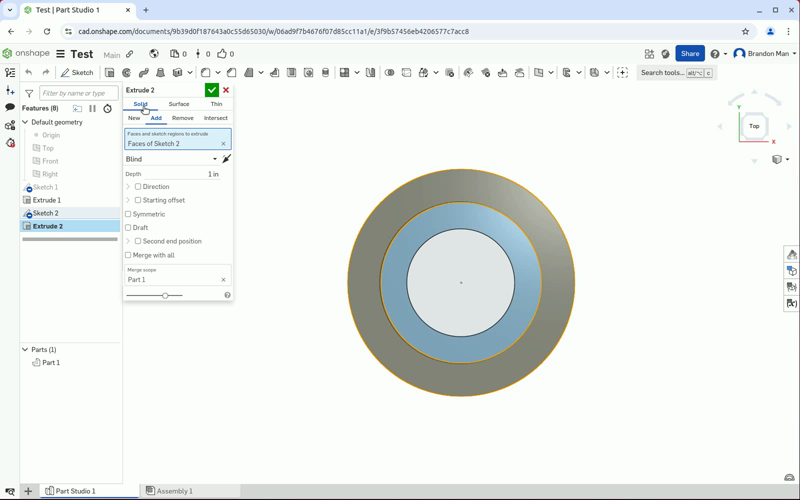
click(143, 106)
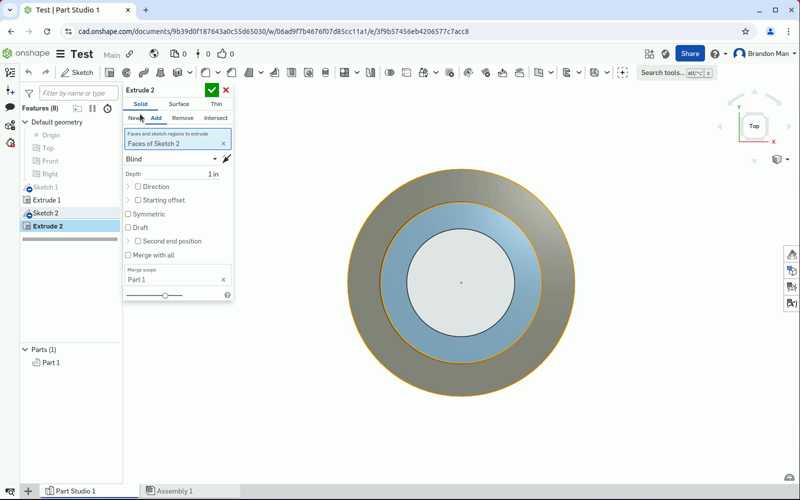
mouse_move(137, 120)
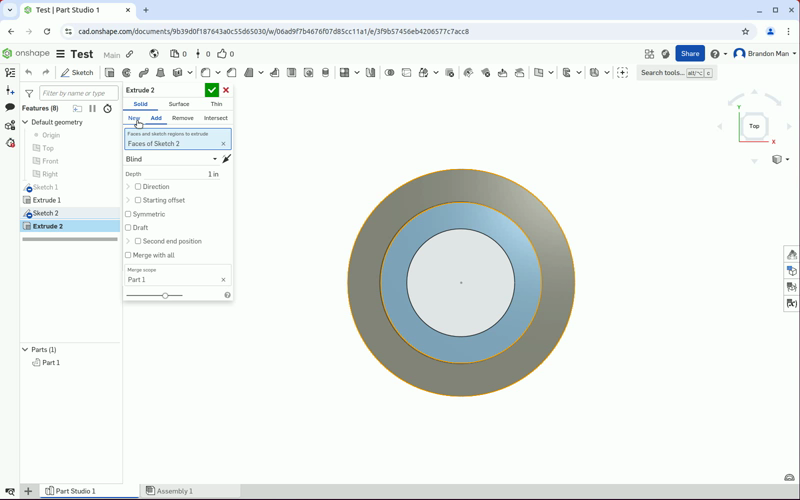
click(137, 120)
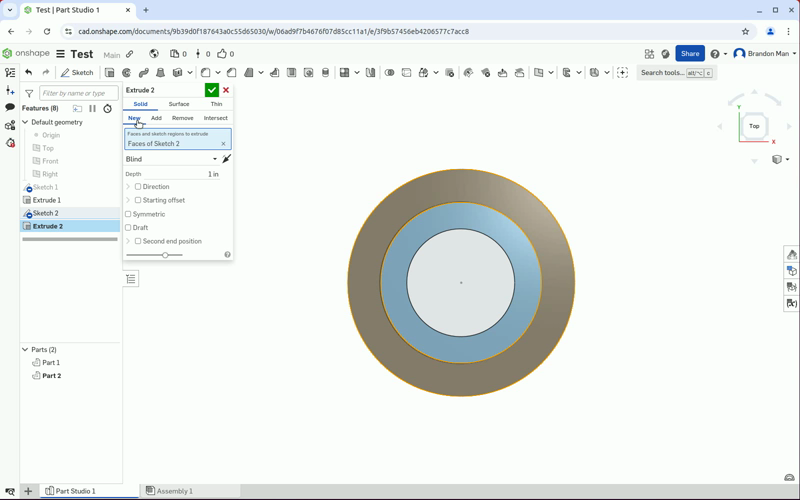
key(tab, 4)
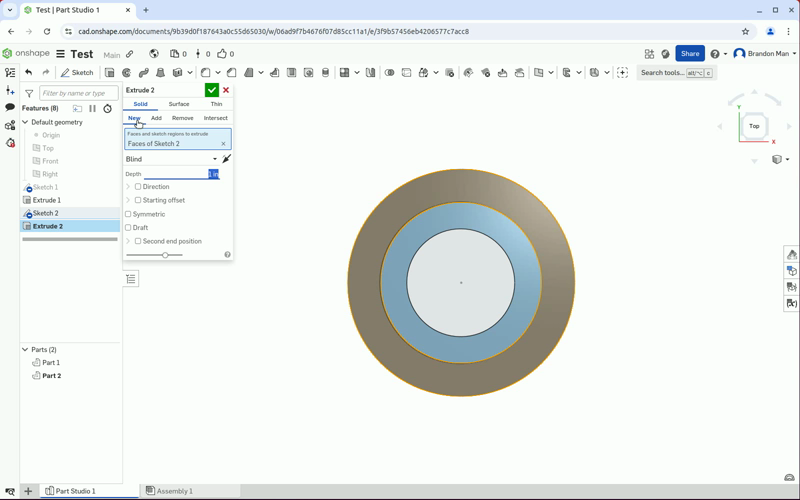
text(8.184)
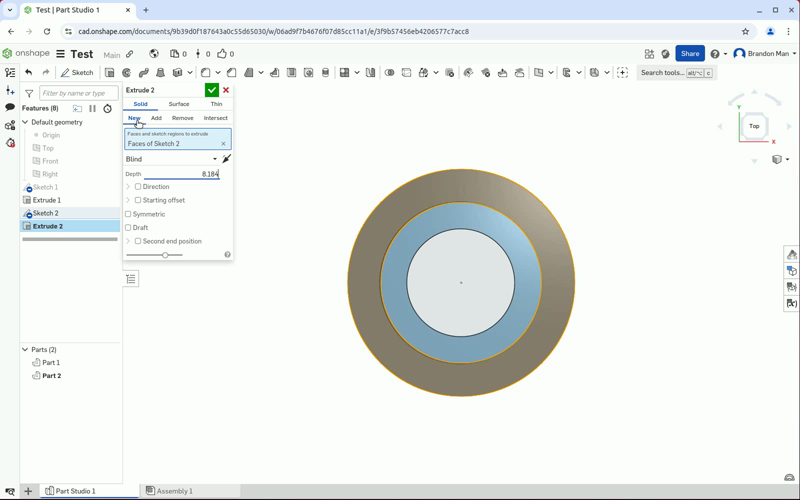
key(enter)
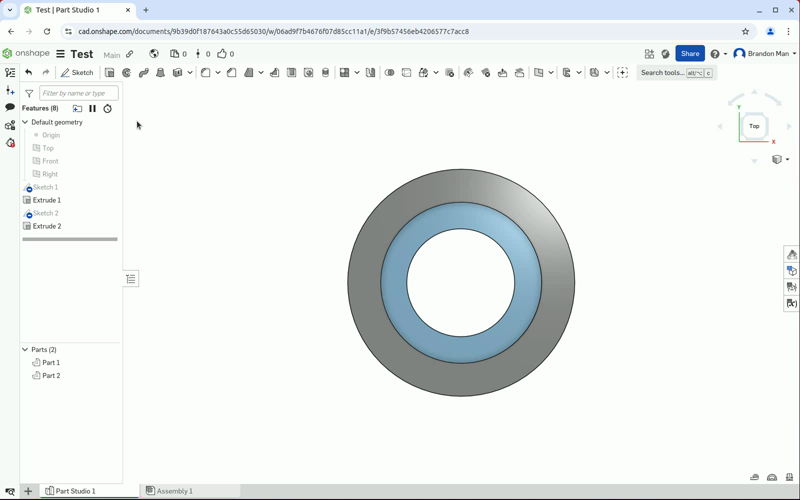
key(shift+h)
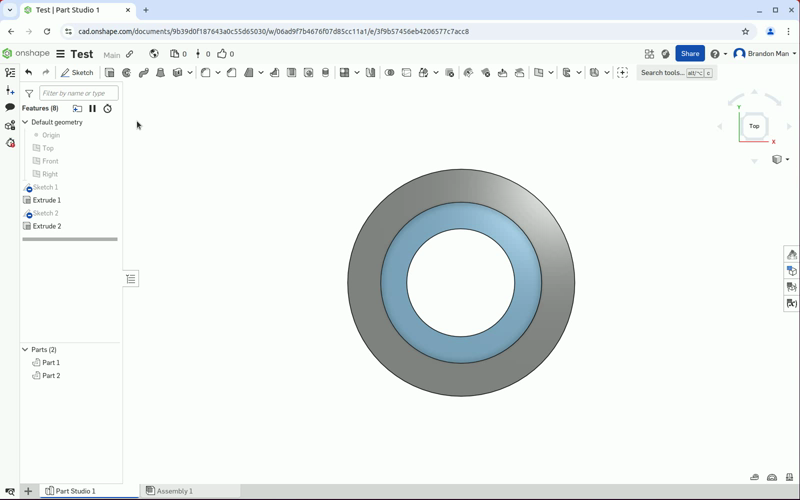
key(shift+h)
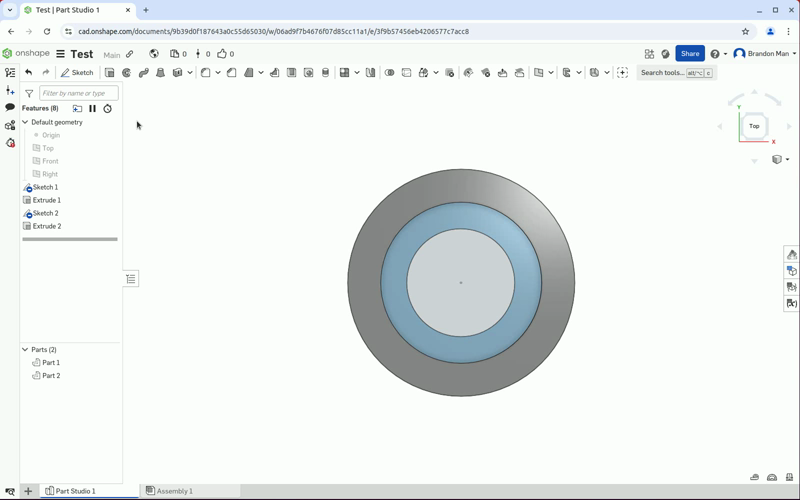
key(shift+7)
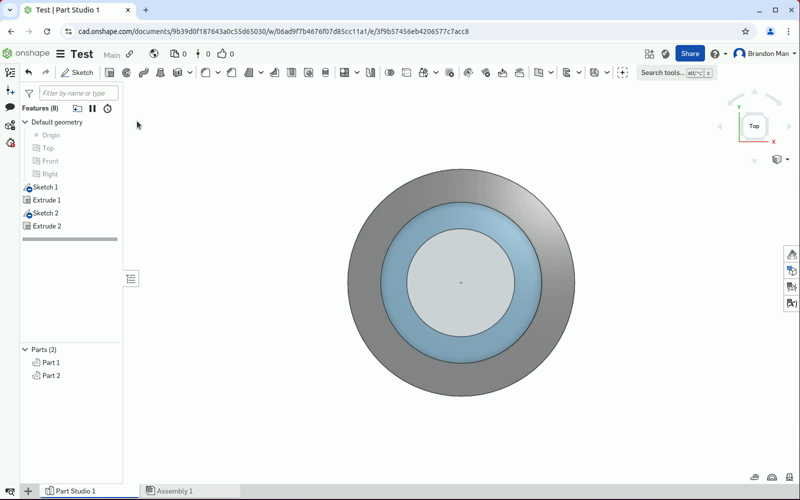
key(up, 3)
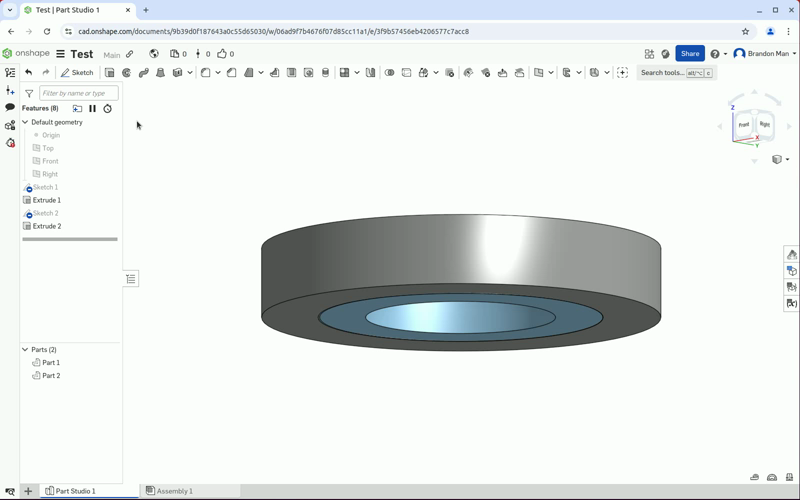
key(left, 3)
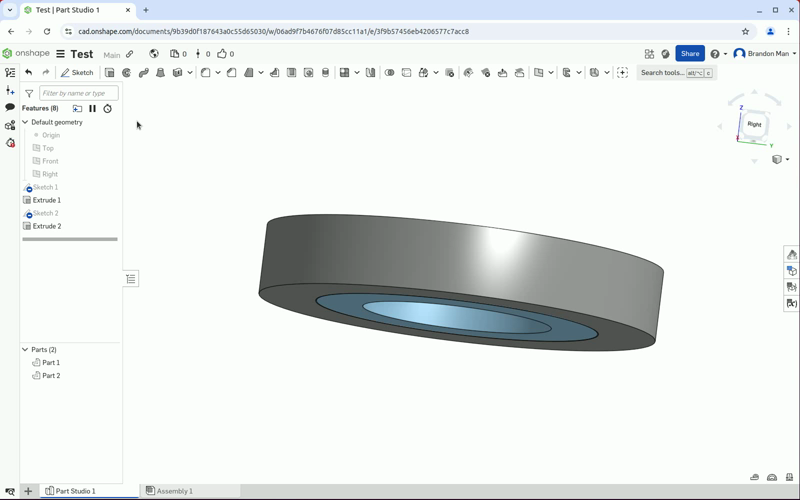
key(right, 3)
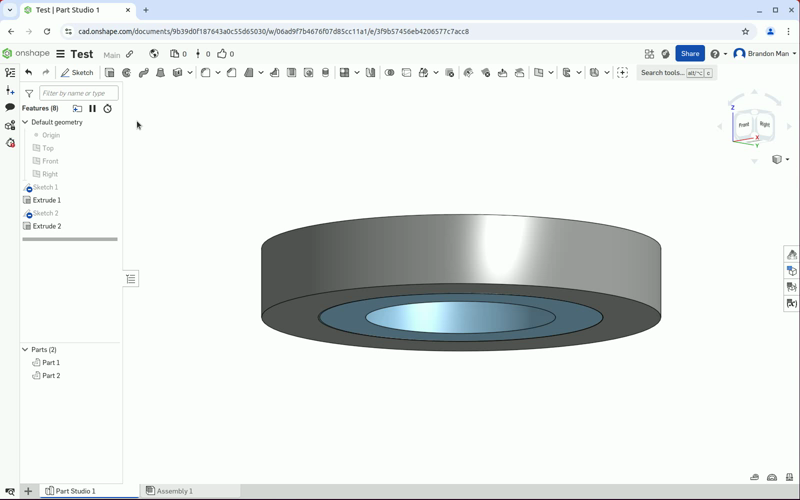
key(down, 3)
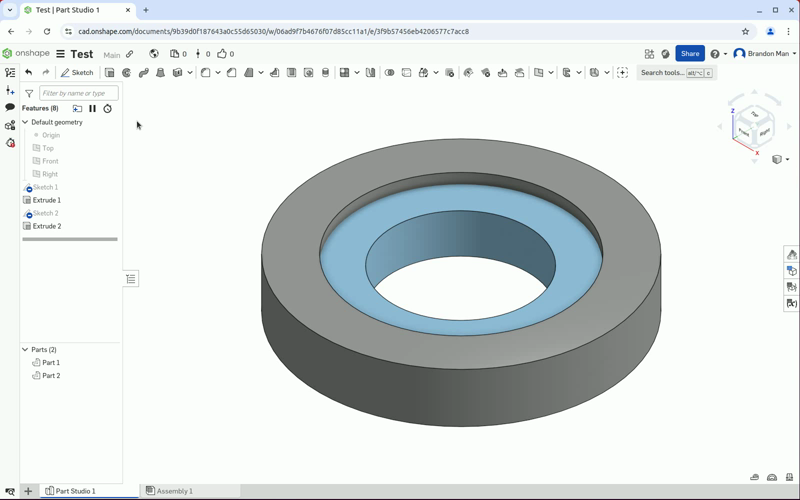
mouse_move(73, 189)
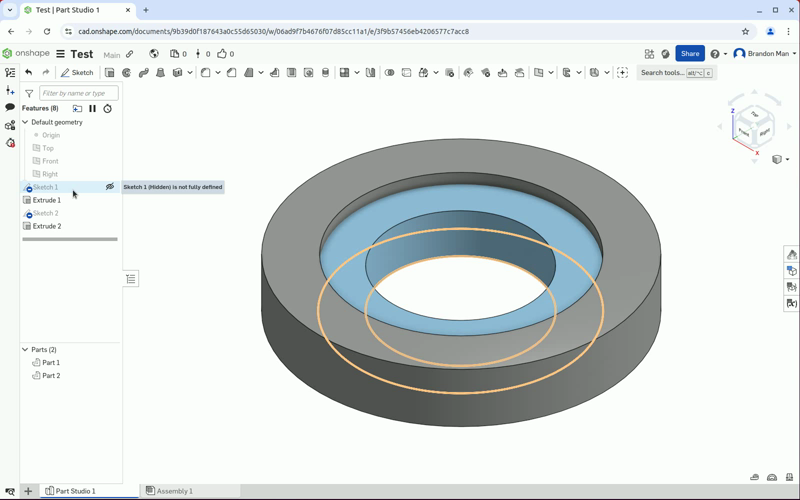
click(73, 189)